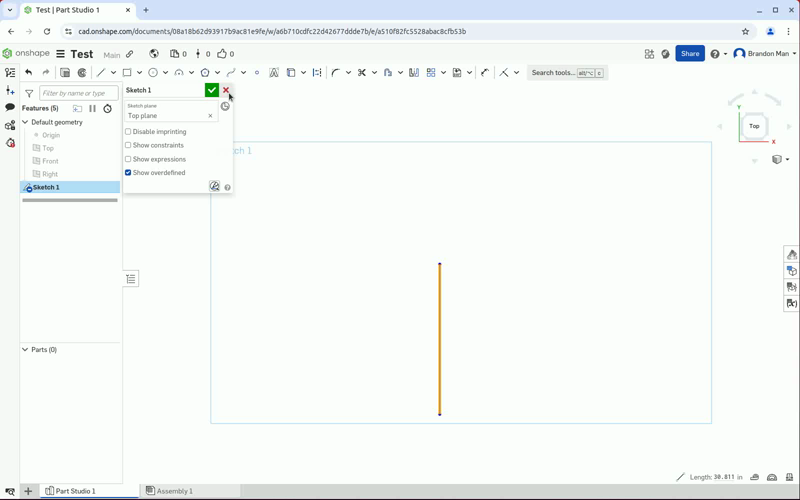
key(shift+h)
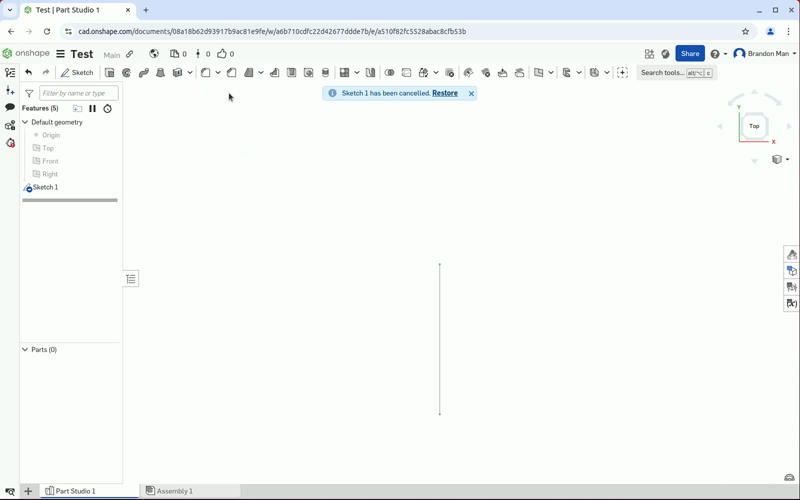
key(shift+s)
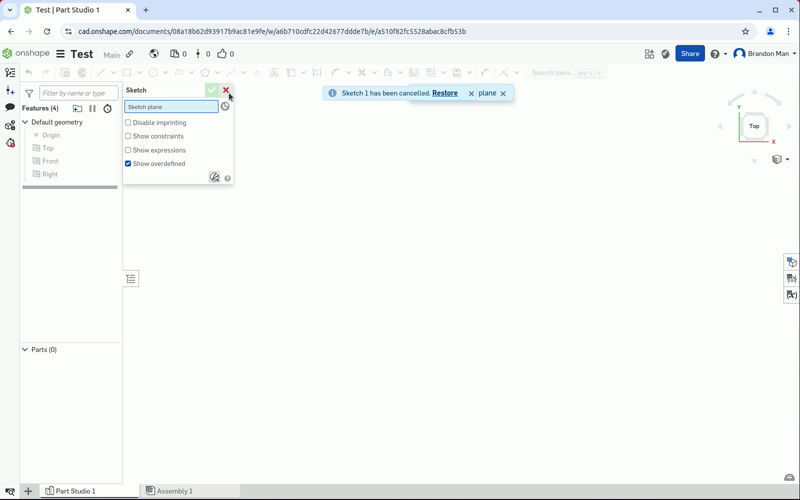
mouse_move(73, 150)
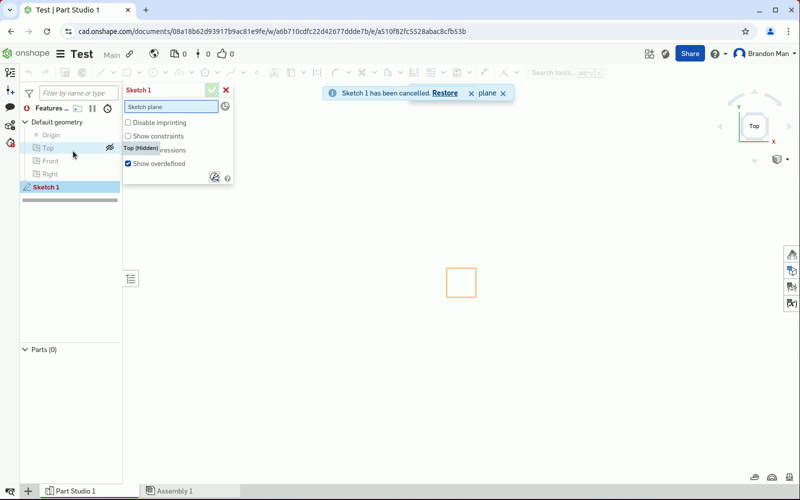
click(73, 150)
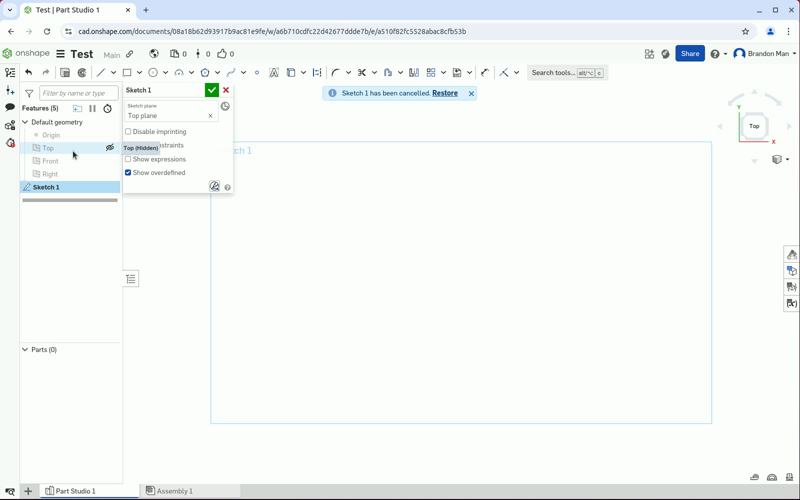
mouse_move(73, 352)
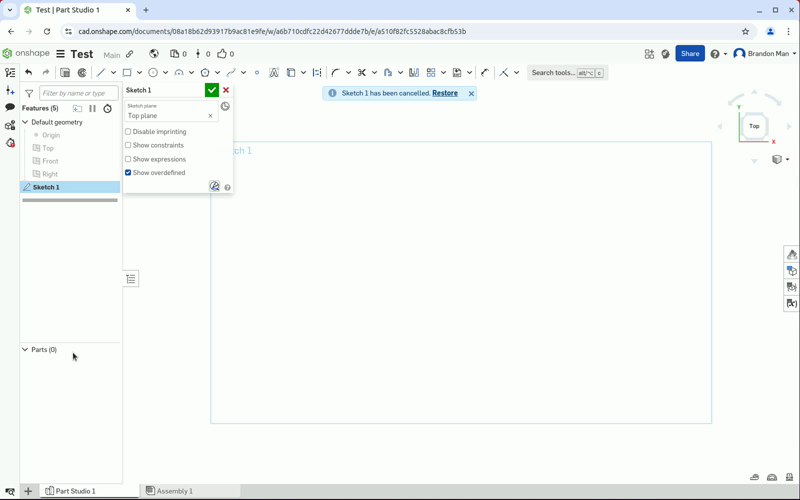
key(y)
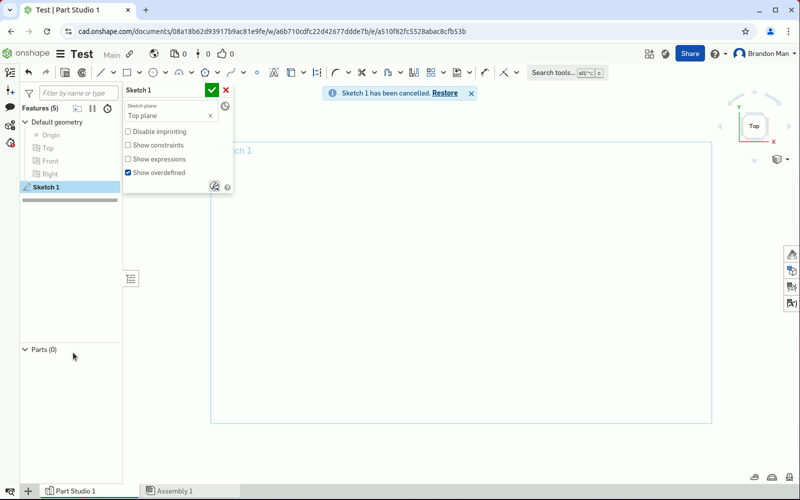
key(c)
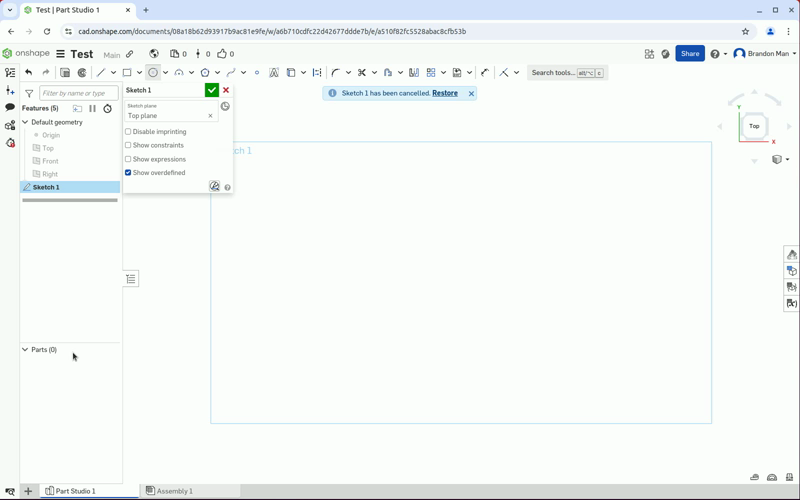
key_down(shift)
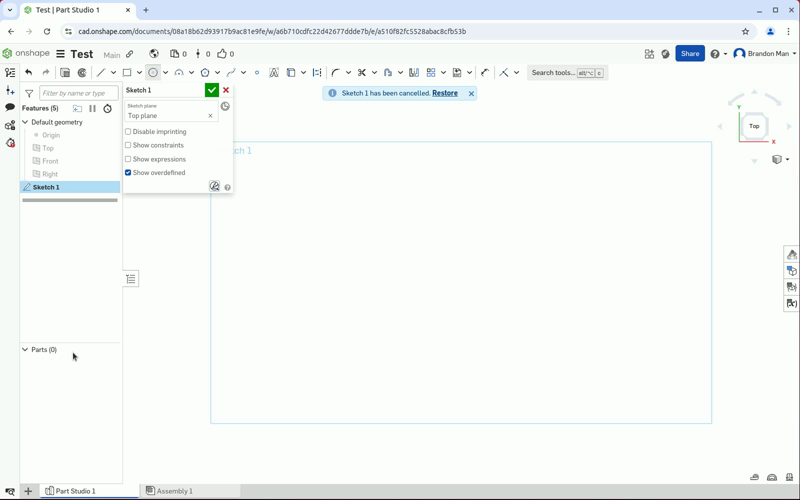
mouse_move(461, 282)
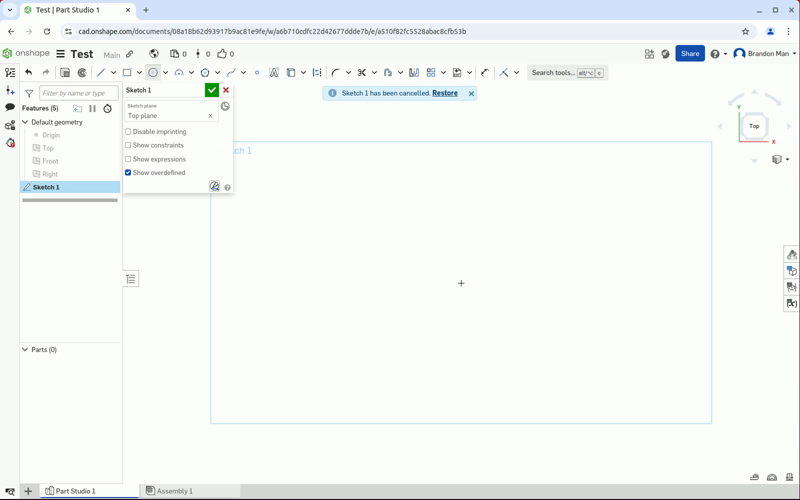
click(461, 282)
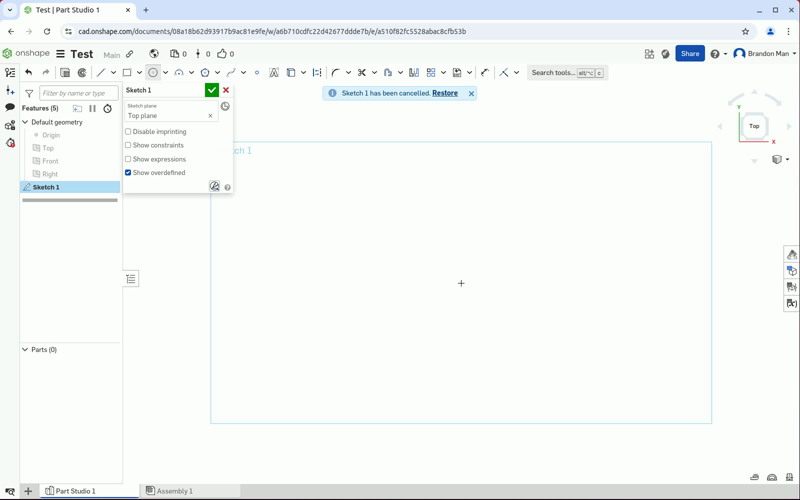
key_up(shift)
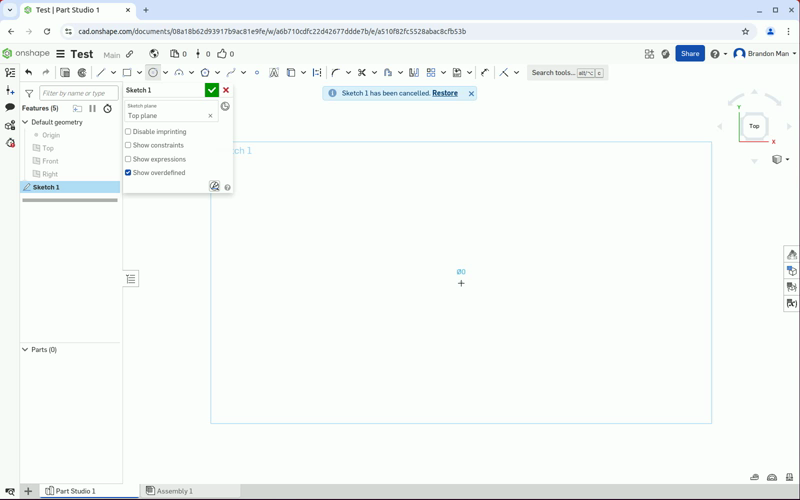
mouse_move(552, 282)
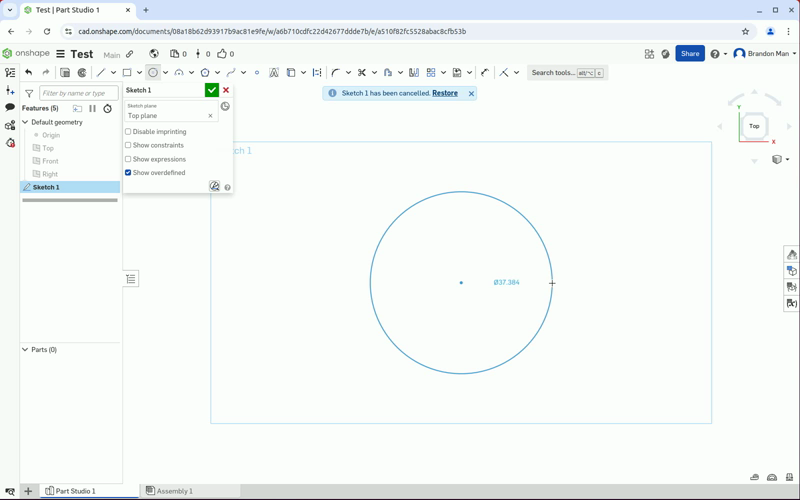
click(552, 282)
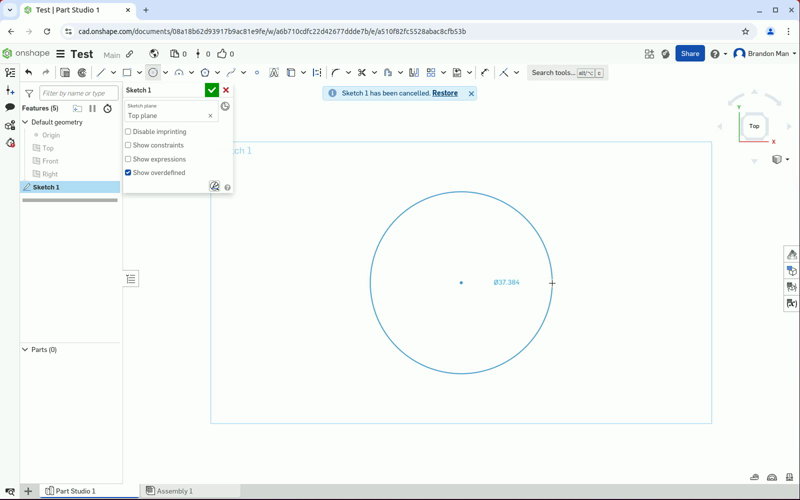
key(esc)
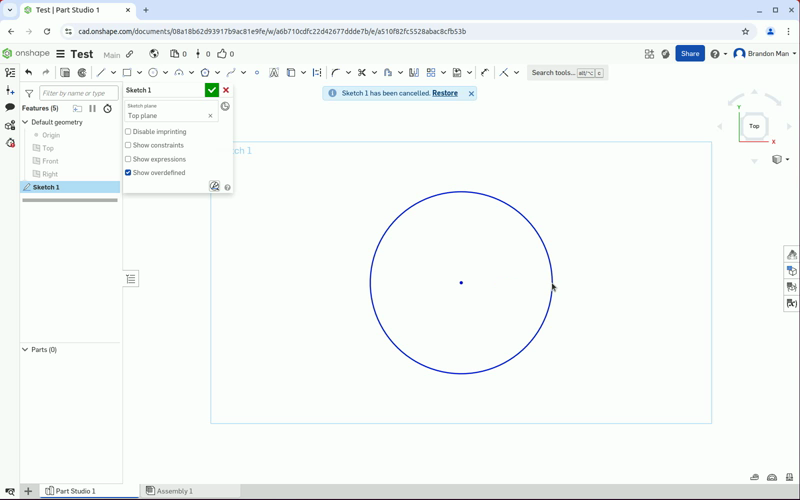
key(c)
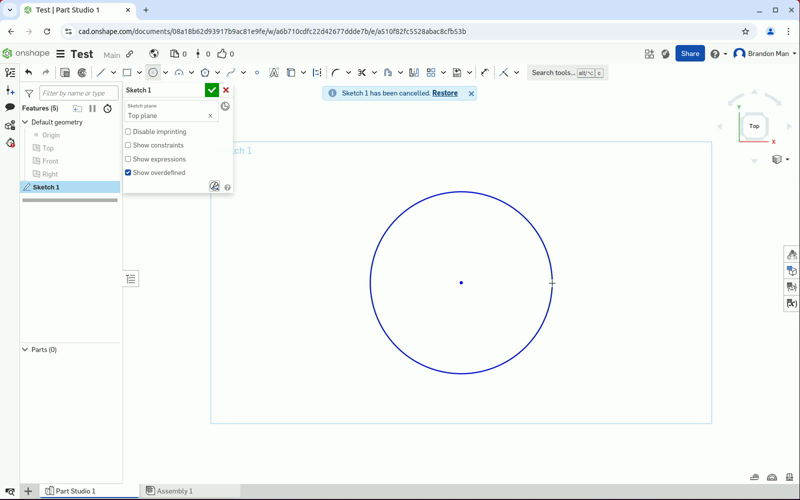
key_down(shift)
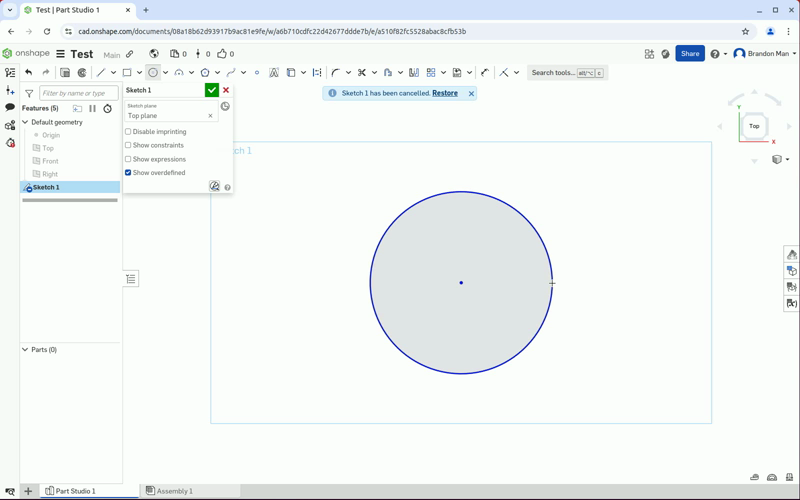
mouse_move(461, 282)
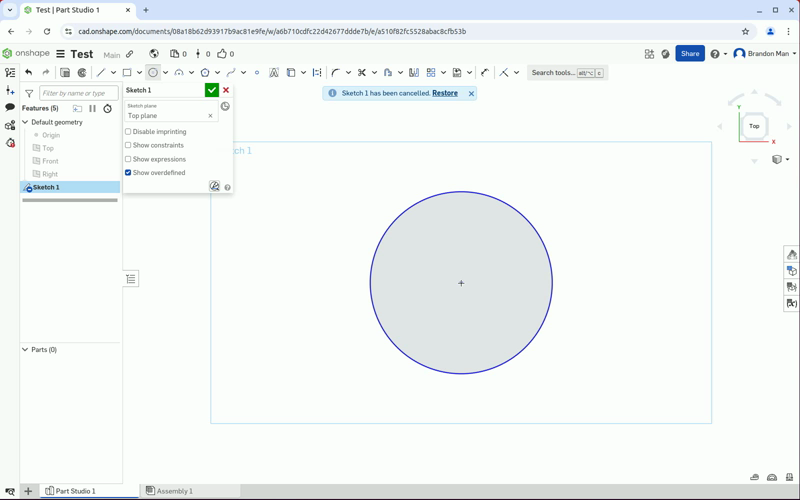
click(461, 282)
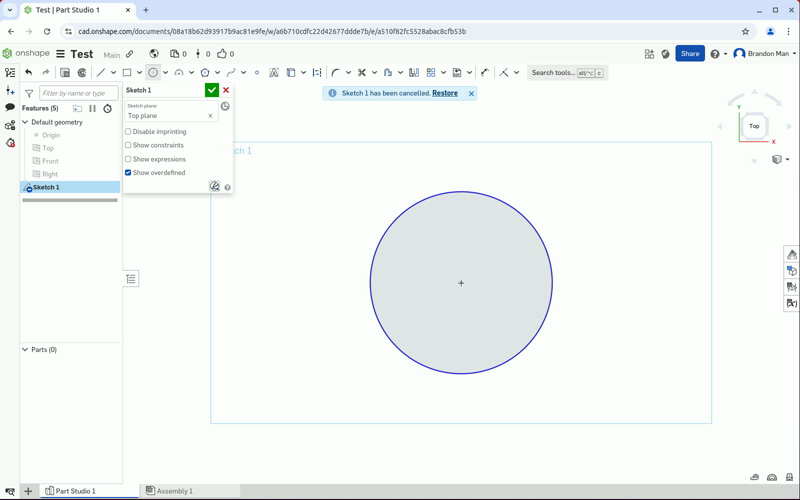
key_up(shift)
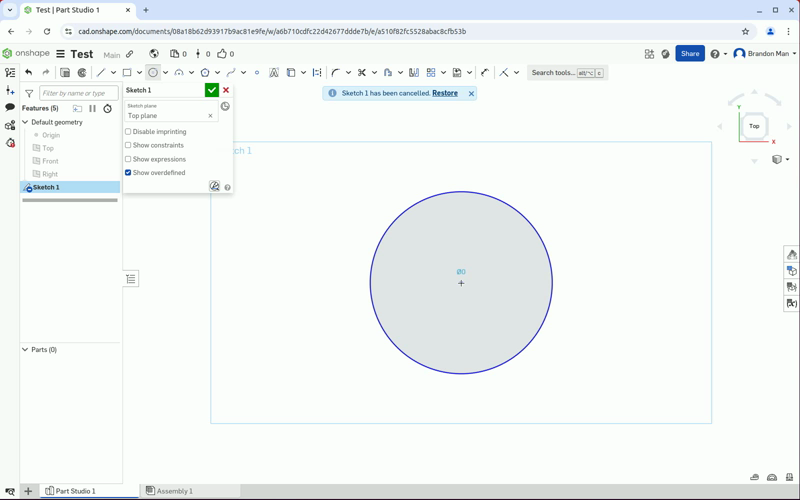
mouse_move(529, 282)
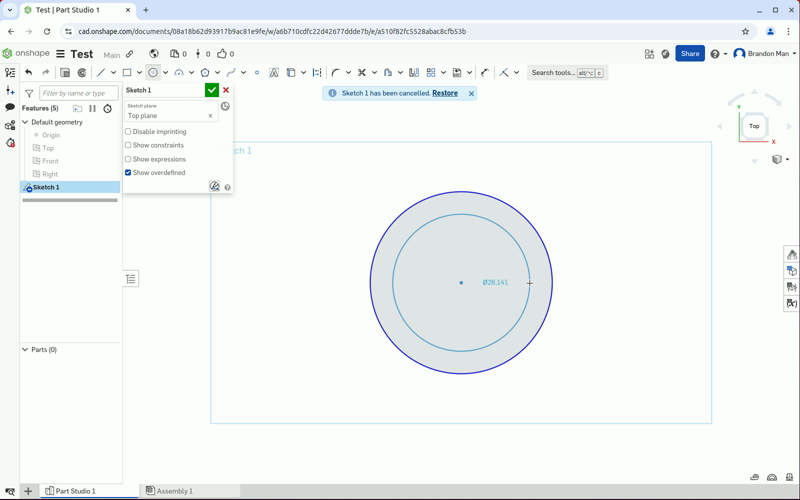
click(529, 282)
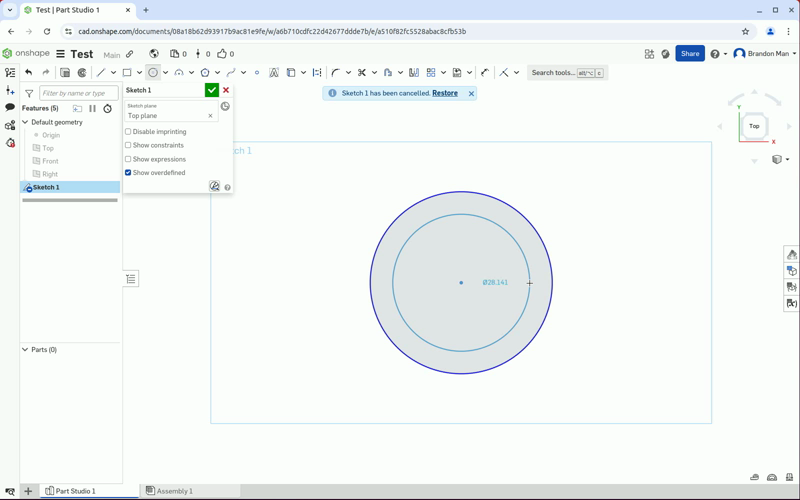
key(esc)
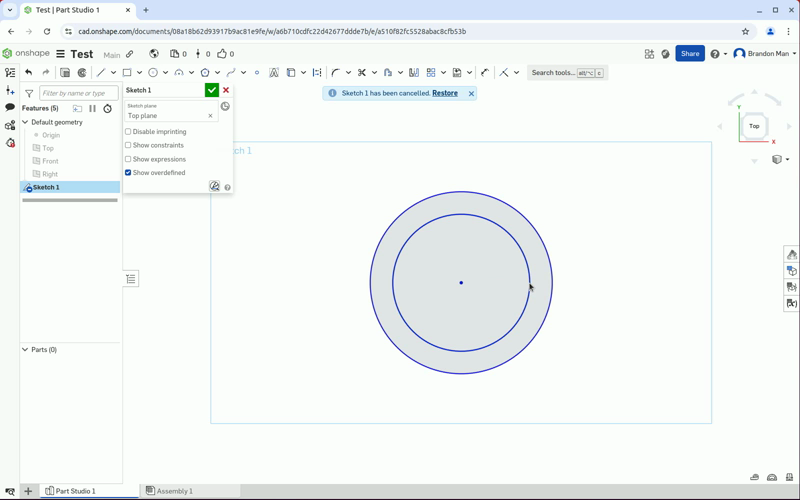
mouse_move(500, 212)
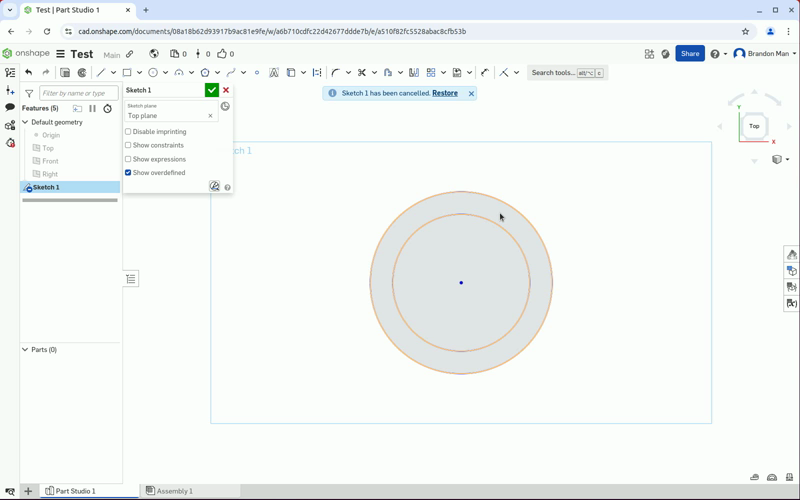
click(500, 212)
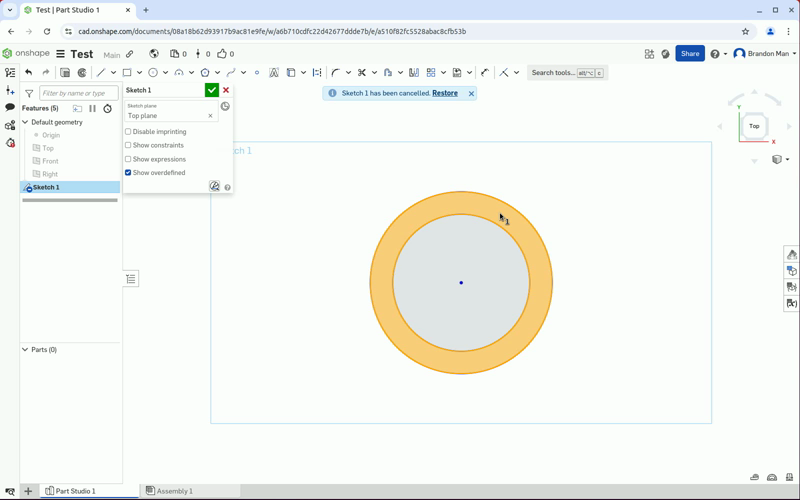
mouse_move(73, 352)
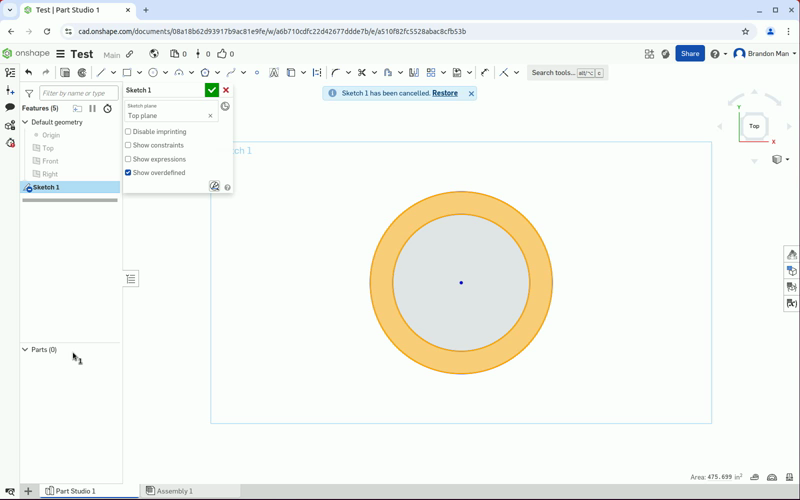
key(shift+y)
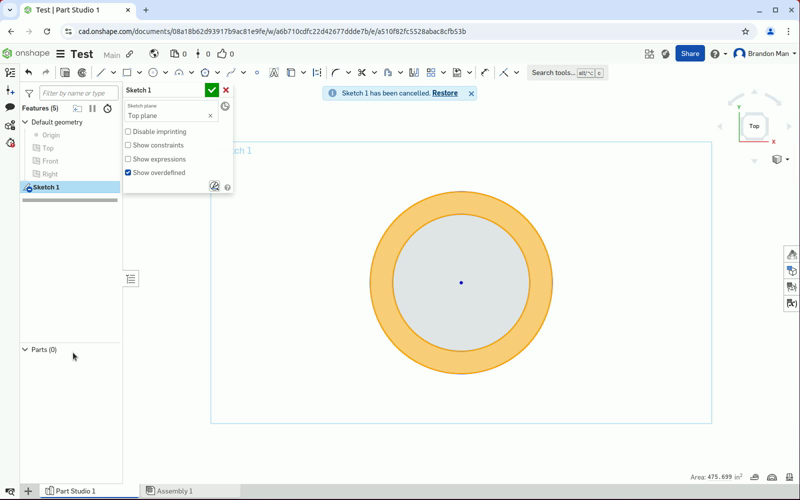
key(shift+e)
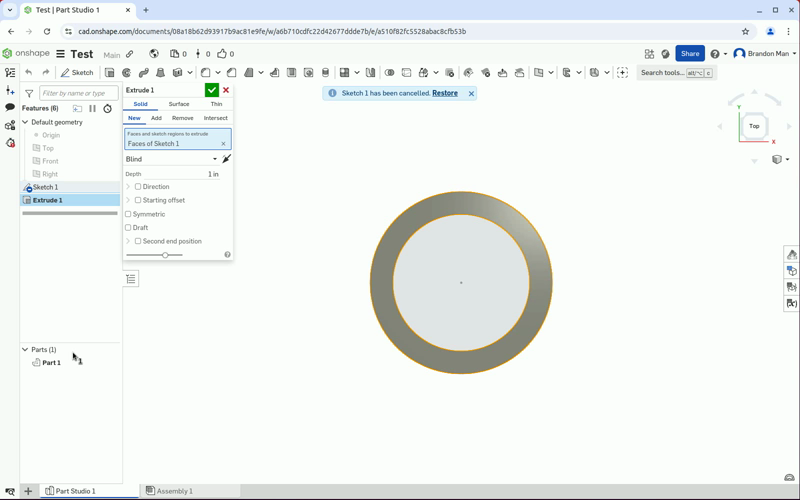
mouse_move(143, 106)
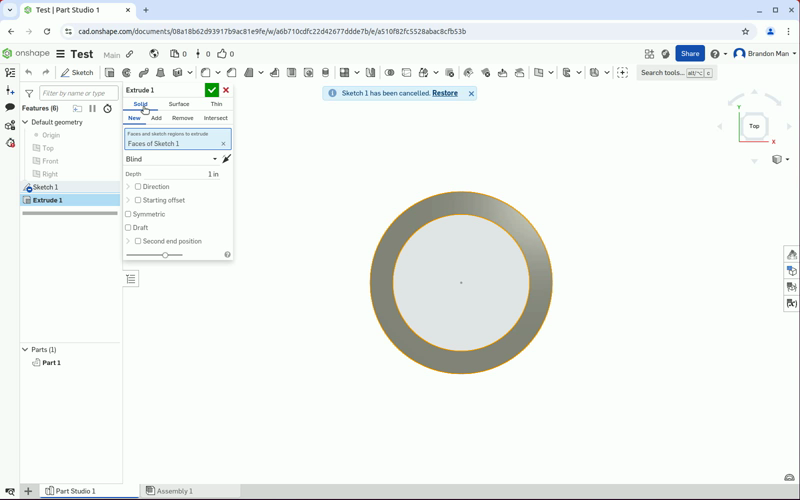
click(143, 106)
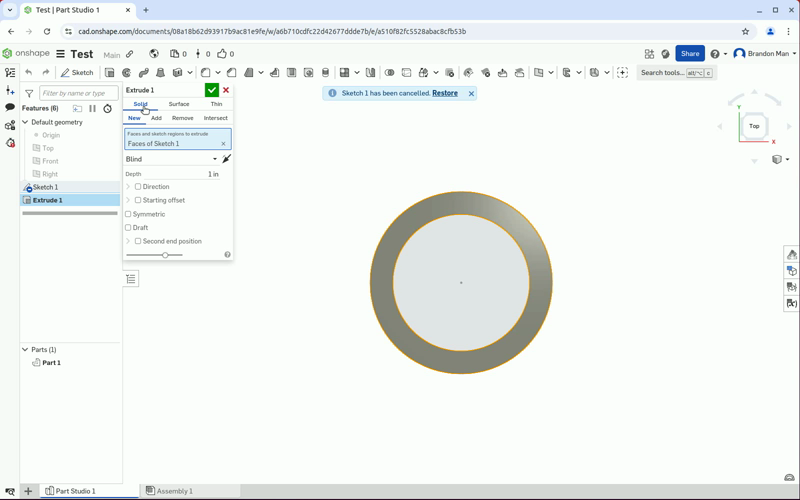
mouse_move(137, 120)
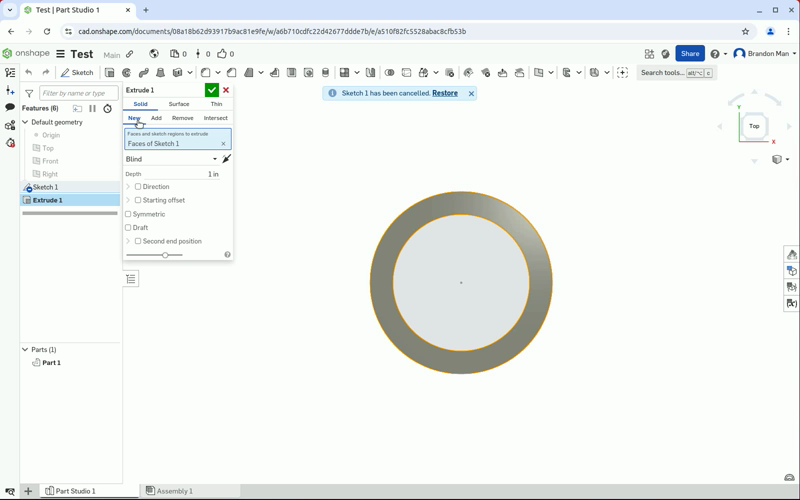
click(137, 120)
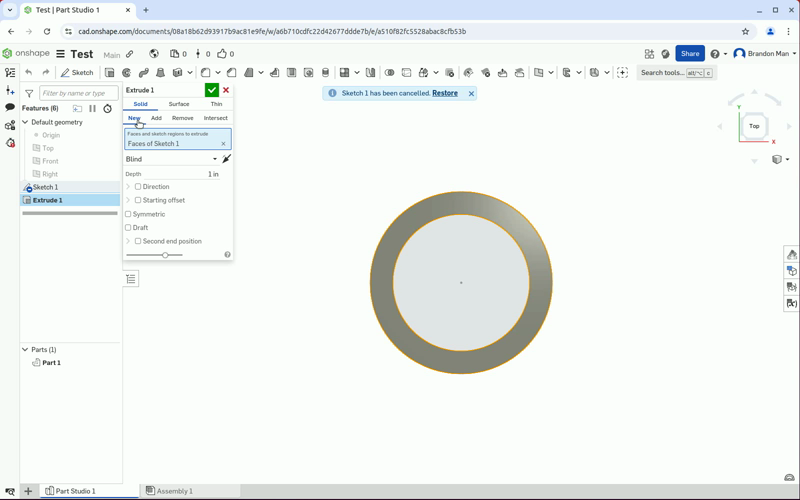
key(tab, 4)
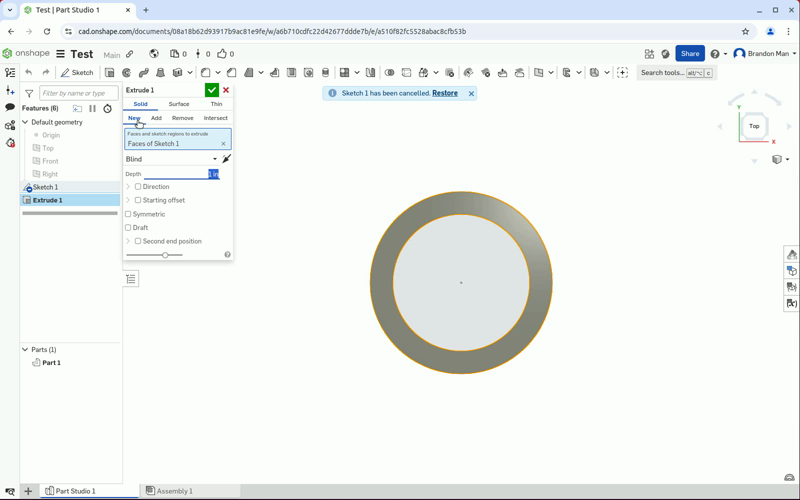
text(23.108)
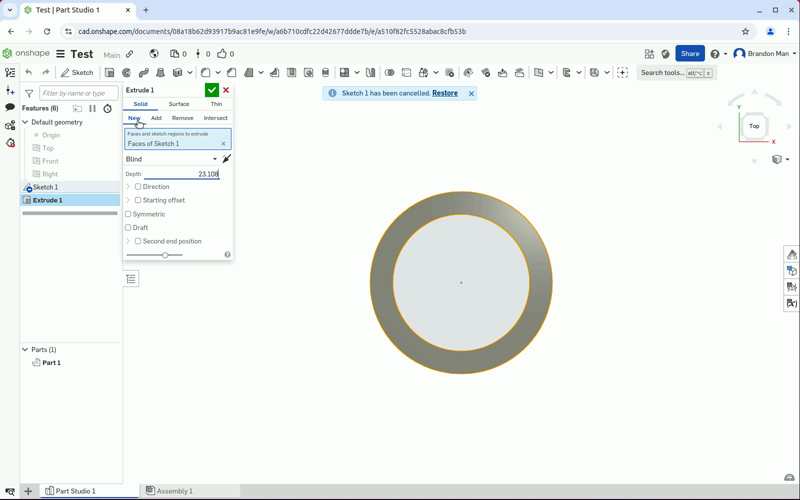
key(enter)
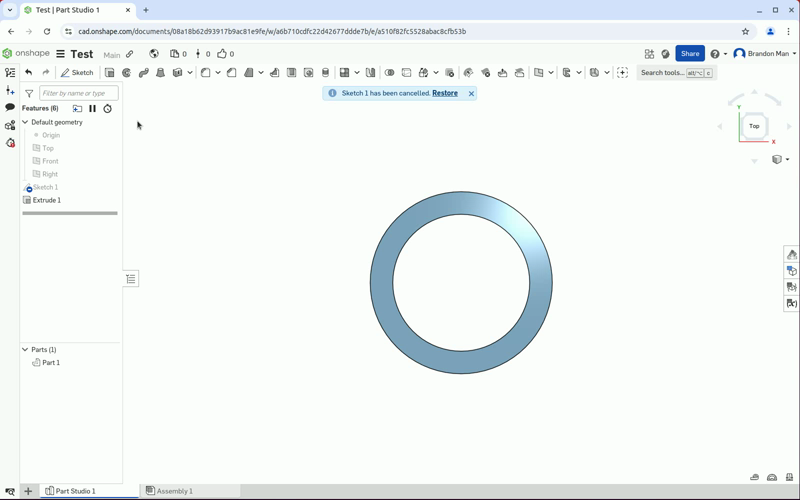
key(shift+h)
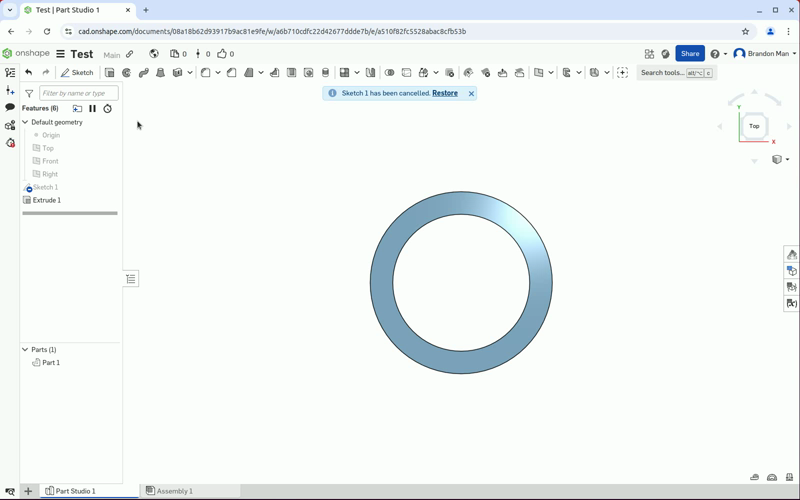
key(shift+h)
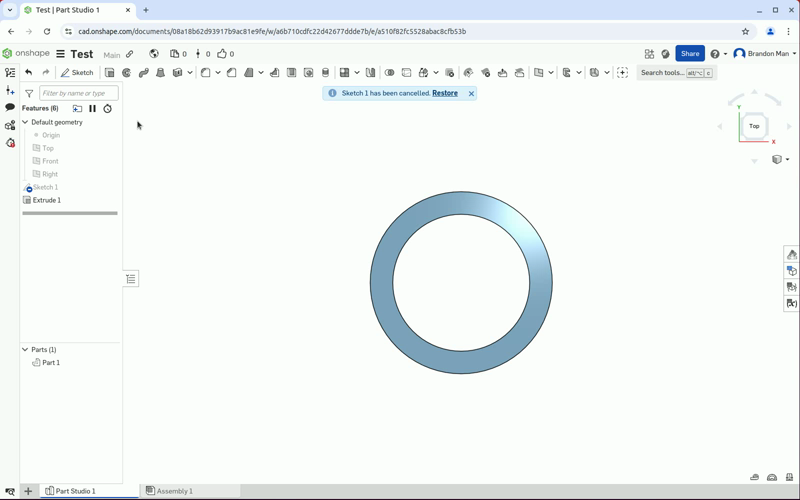
mouse_move(73, 189)
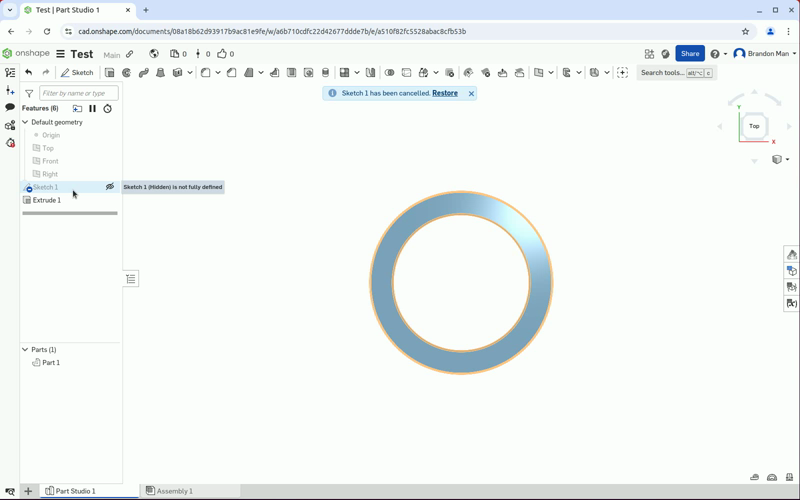
click(73, 189)
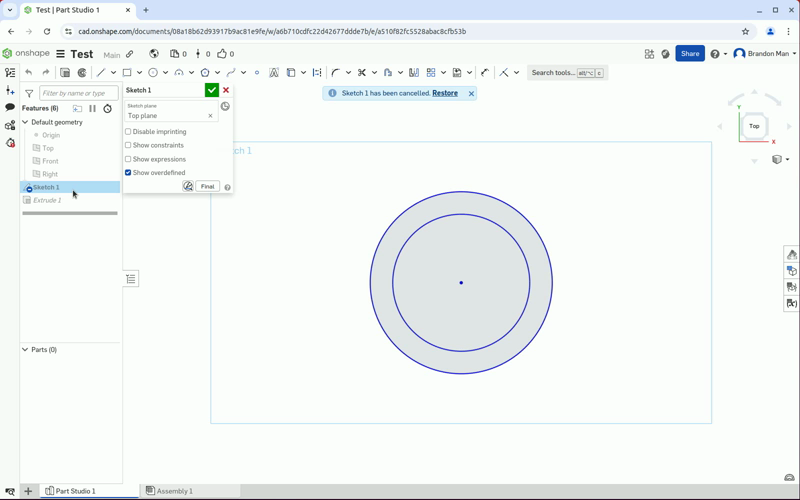
mouse_move(229, 92)
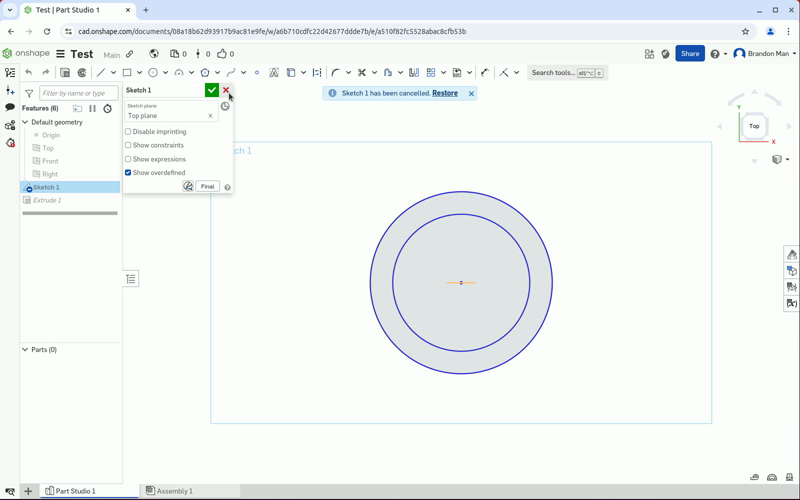
click(229, 92)
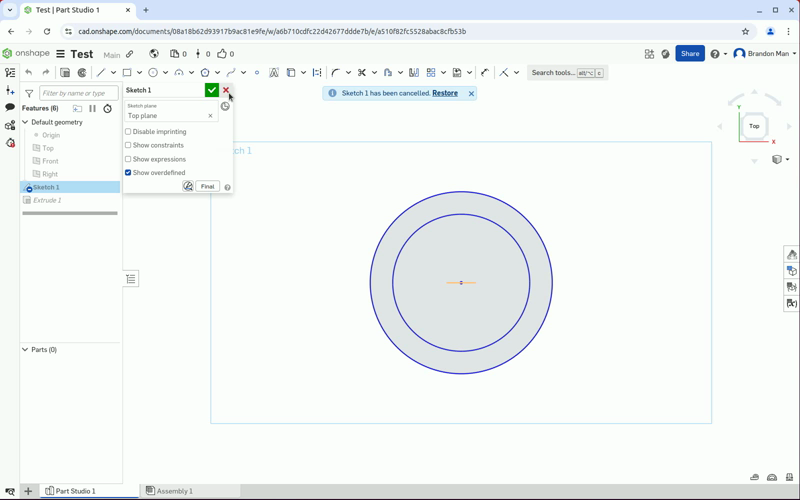
key(shift+s)
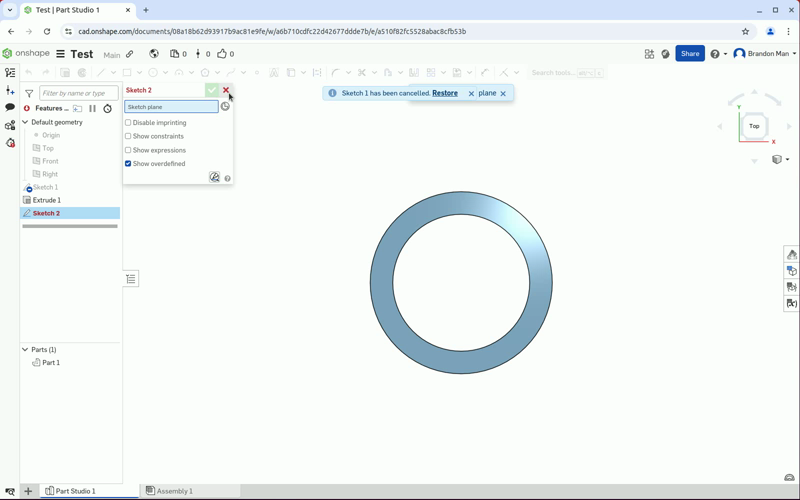
mouse_move(73, 150)
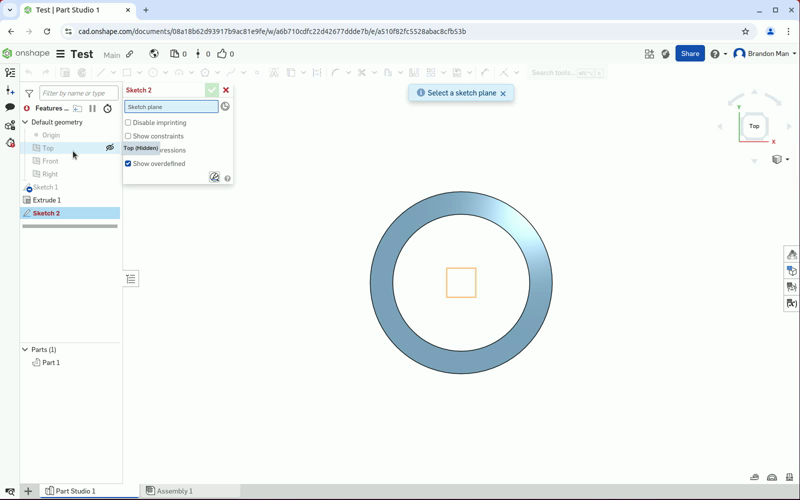
click(73, 150)
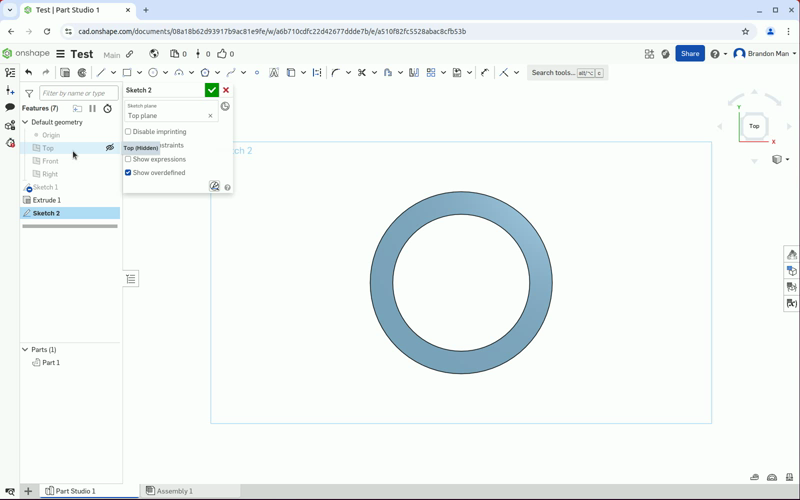
mouse_move(73, 352)
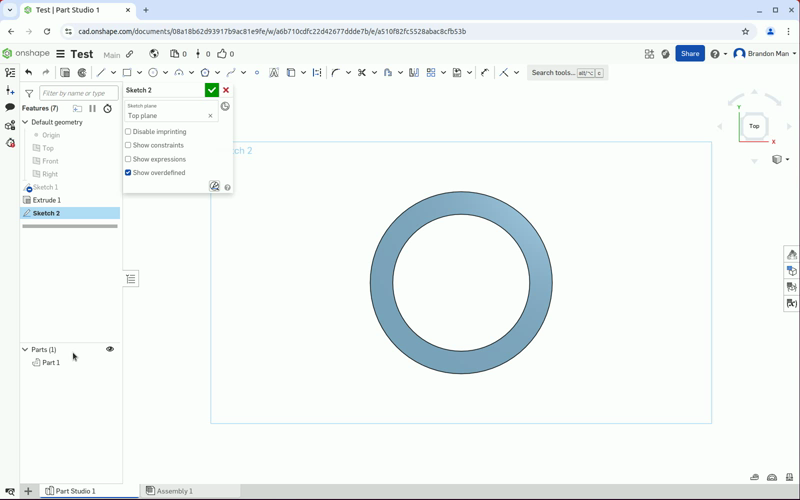
key(y)
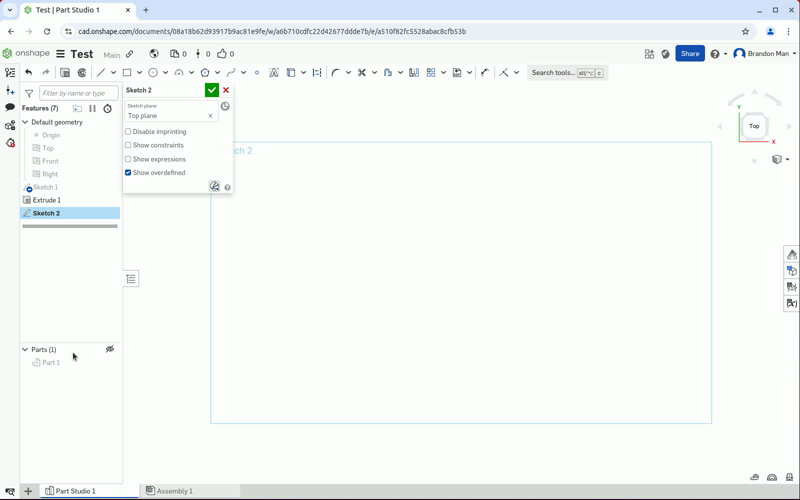
key(c)
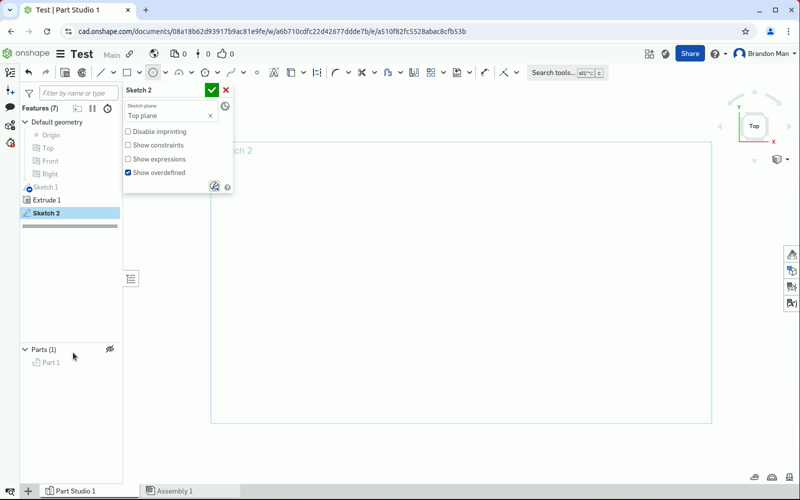
key_down(shift)
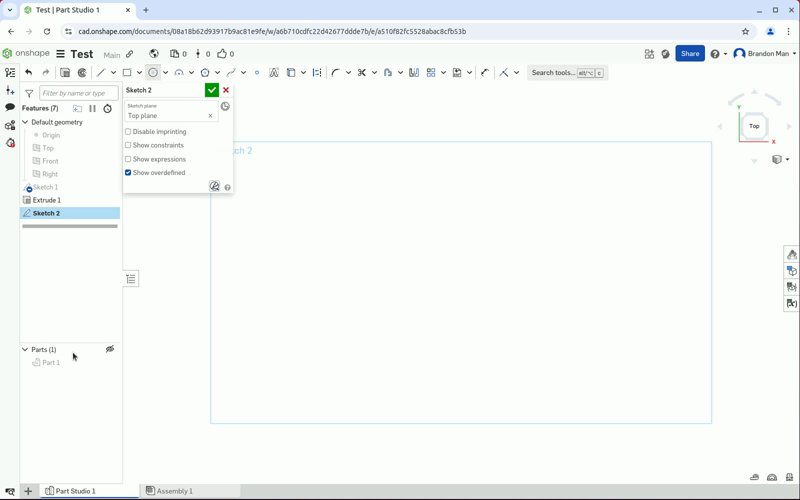
mouse_move(460, 282)
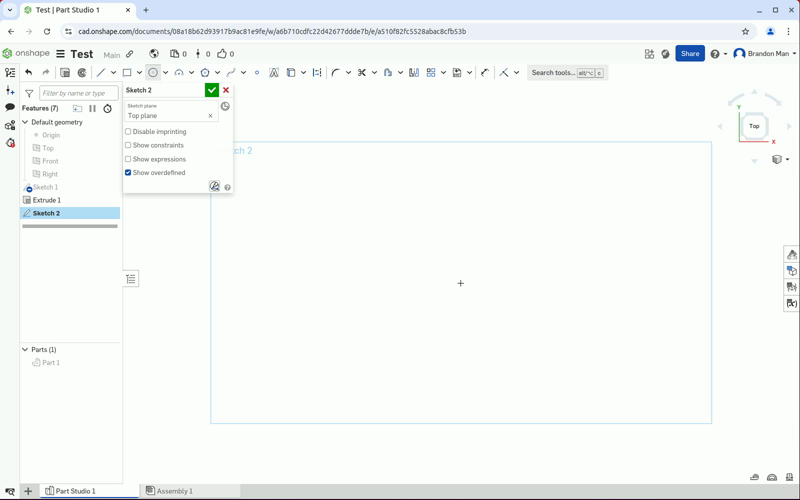
click(460, 282)
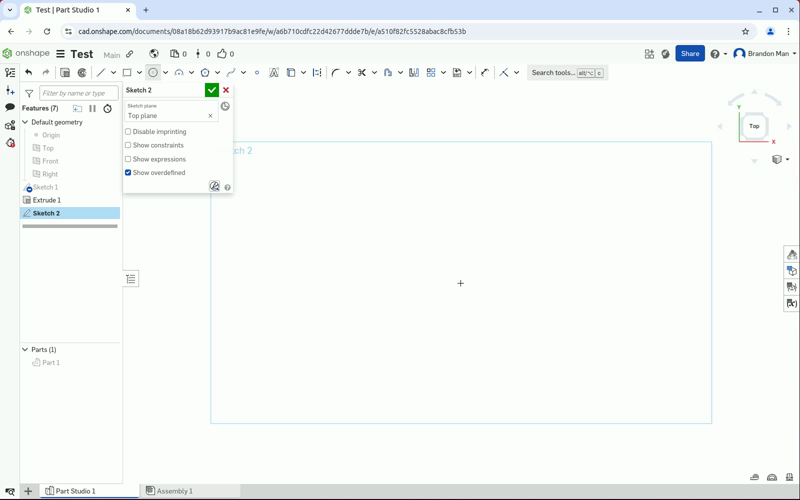
key_up(shift)
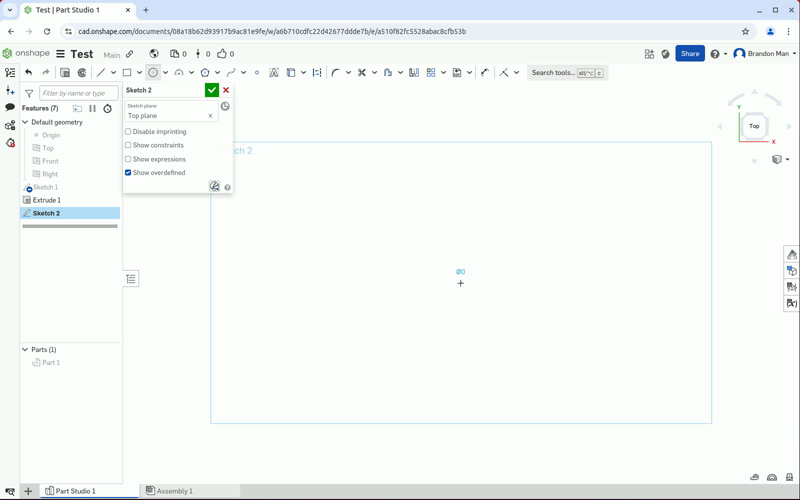
mouse_move(528, 282)
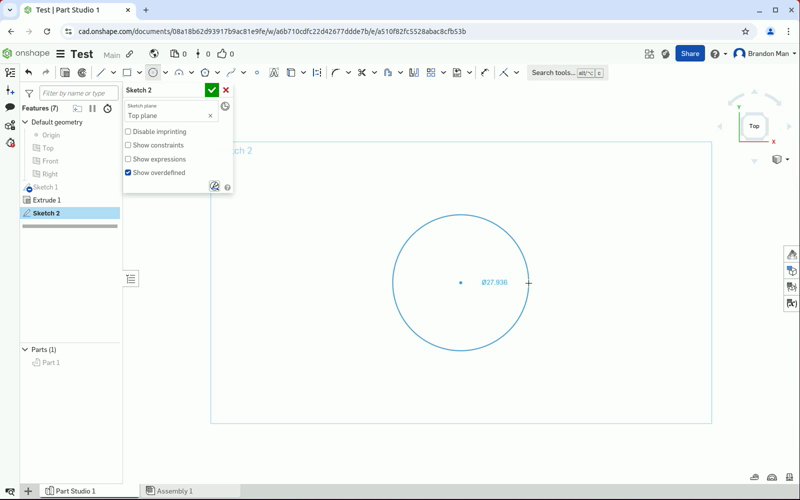
click(528, 282)
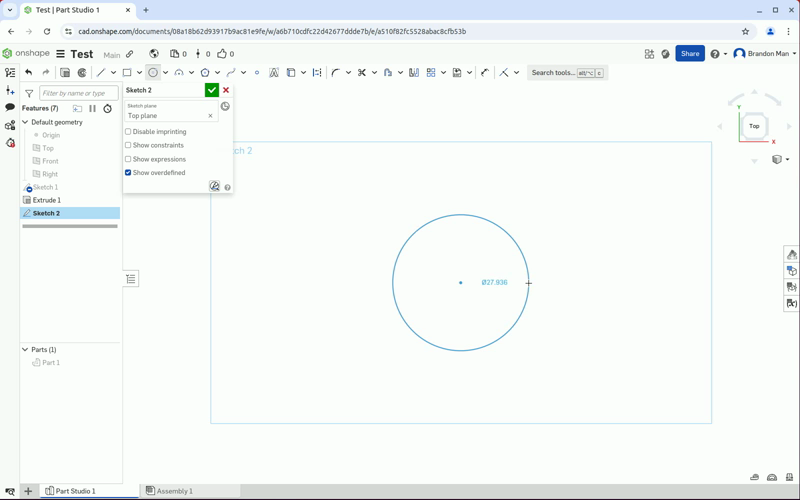
key(esc)
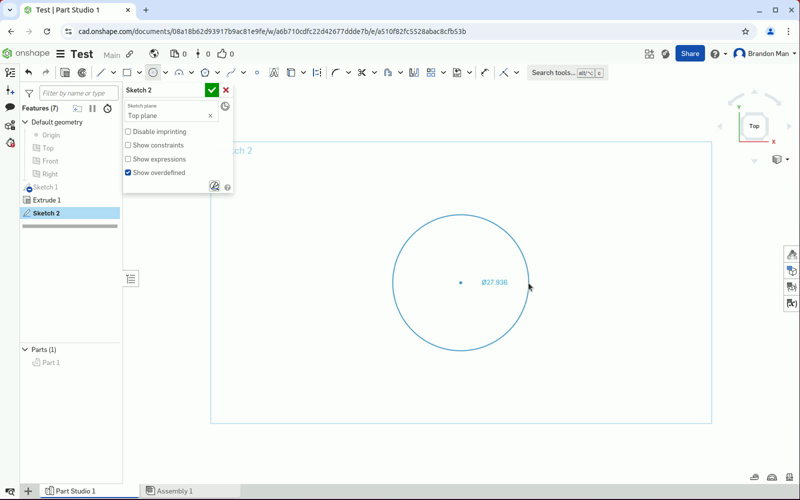
mouse_move(512, 270)
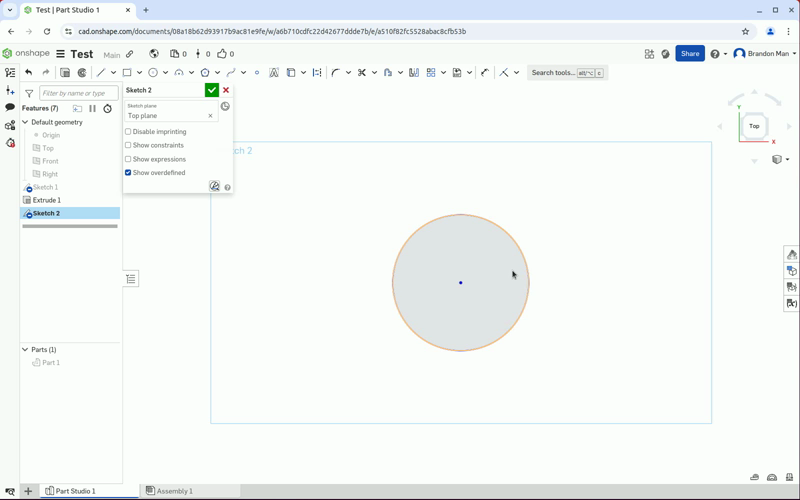
click(512, 270)
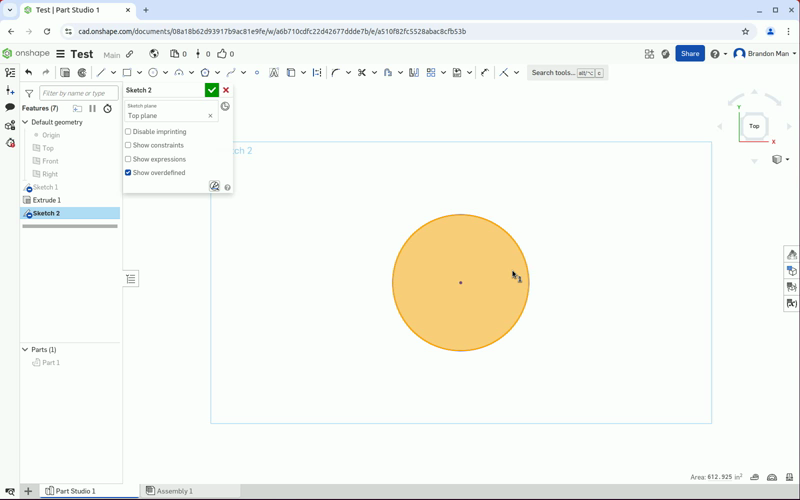
mouse_move(73, 352)
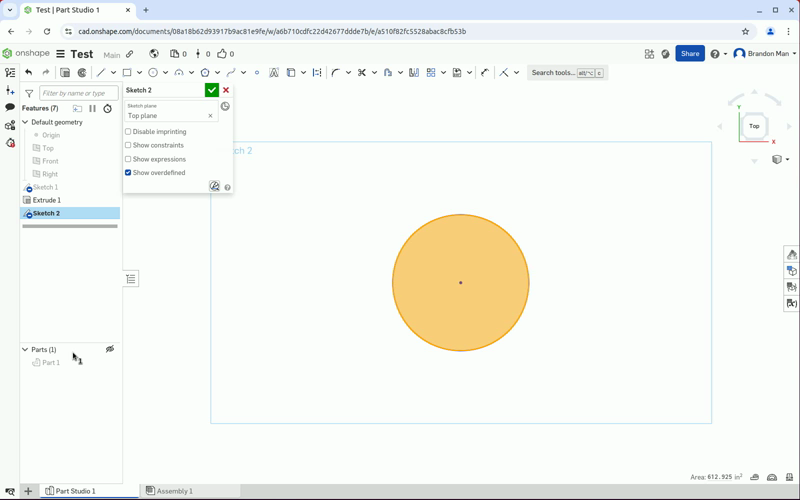
key(shift+y)
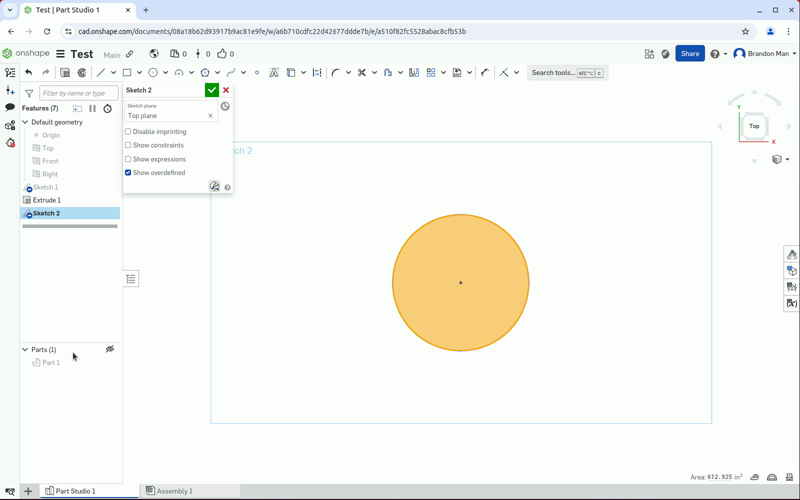
key(shift+e)
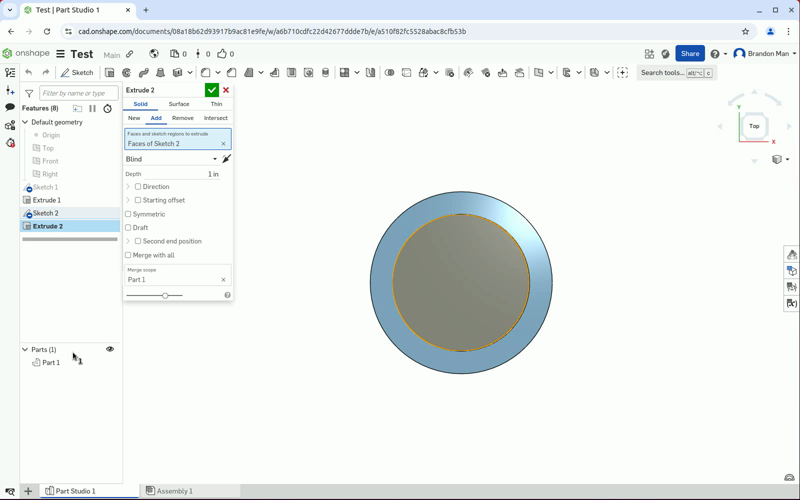
mouse_move(143, 106)
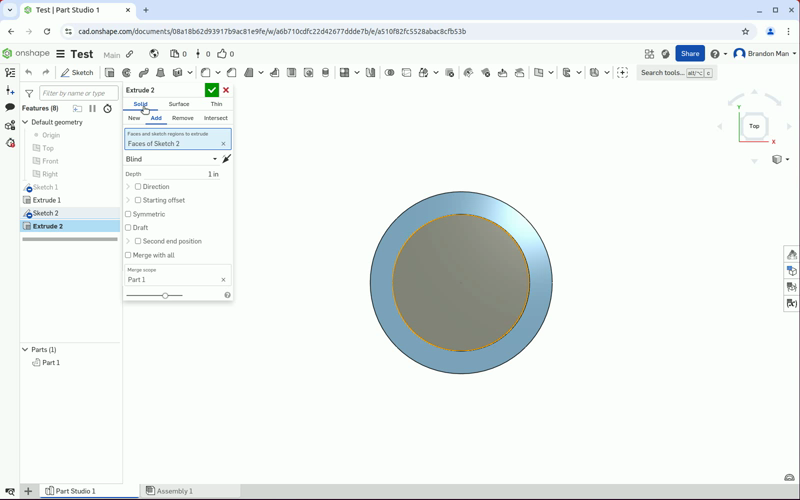
click(143, 106)
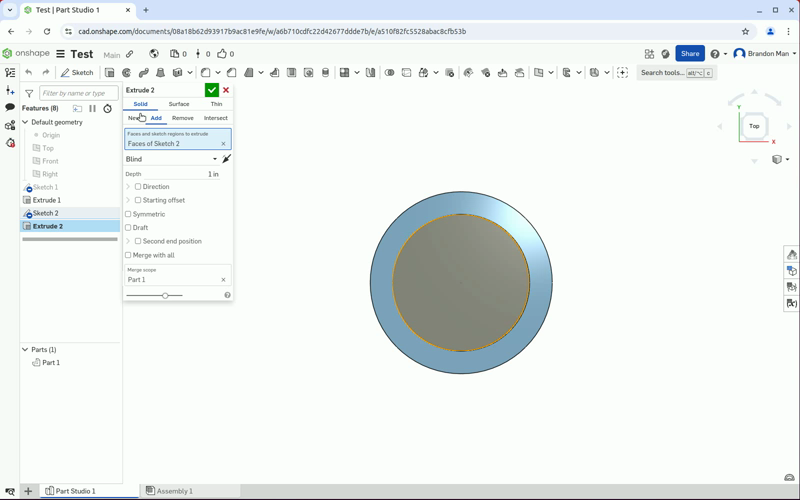
mouse_move(137, 120)
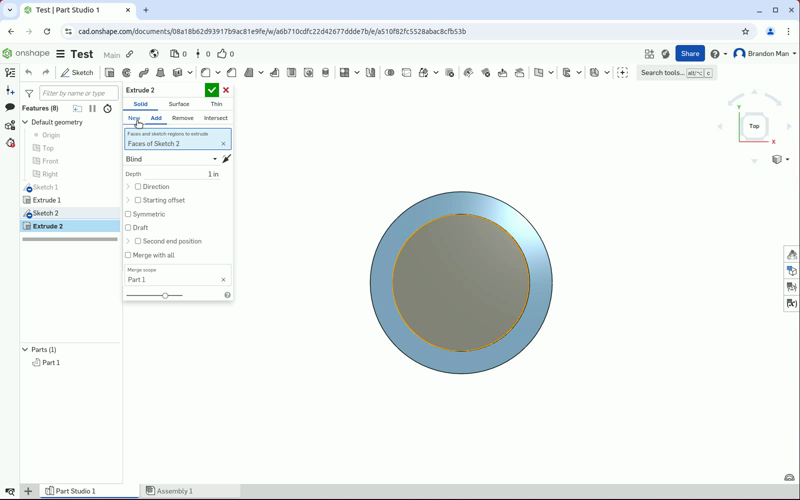
click(137, 120)
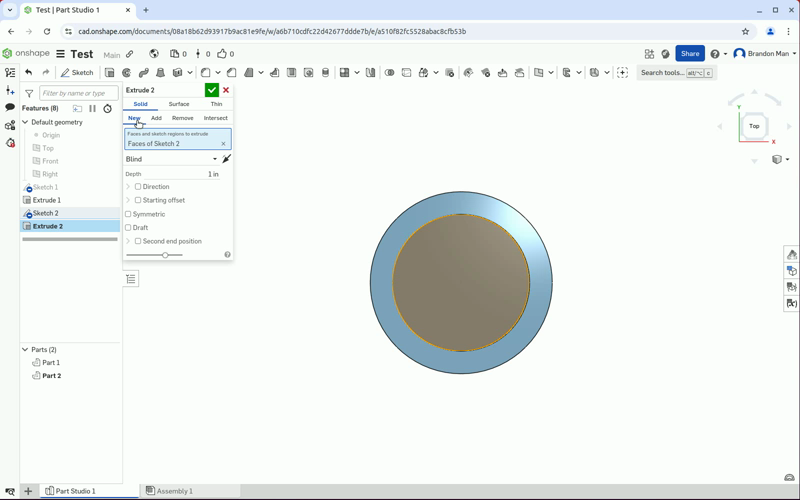
key(tab, 4)
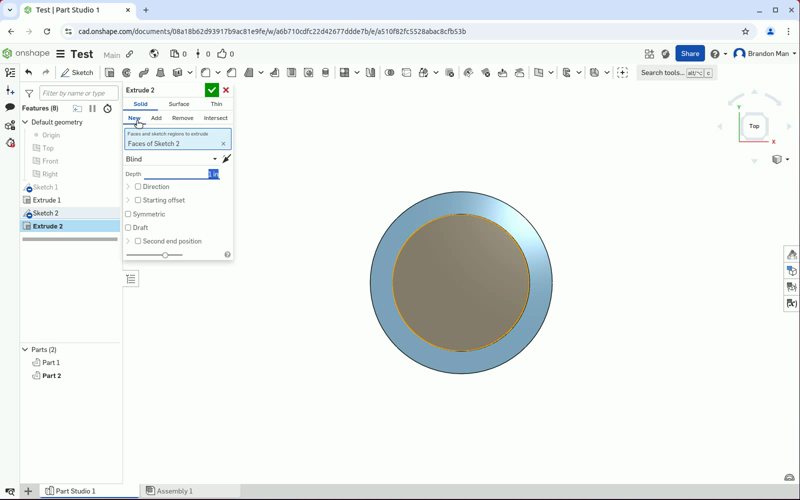
text(9.147)
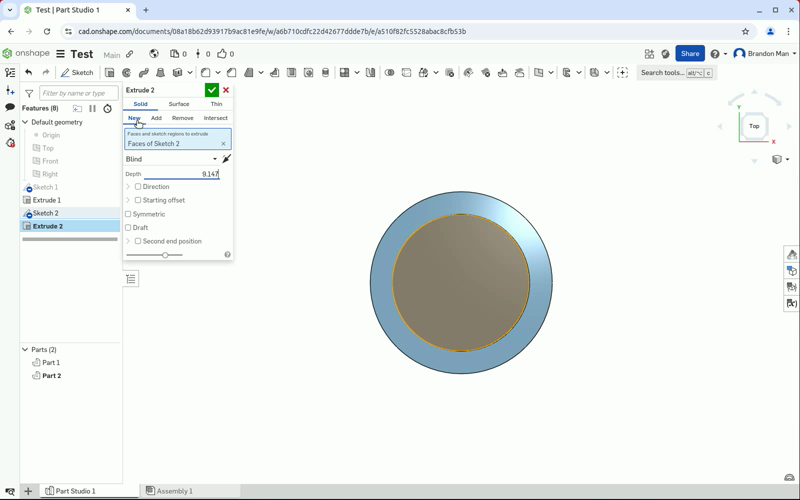
key(enter)
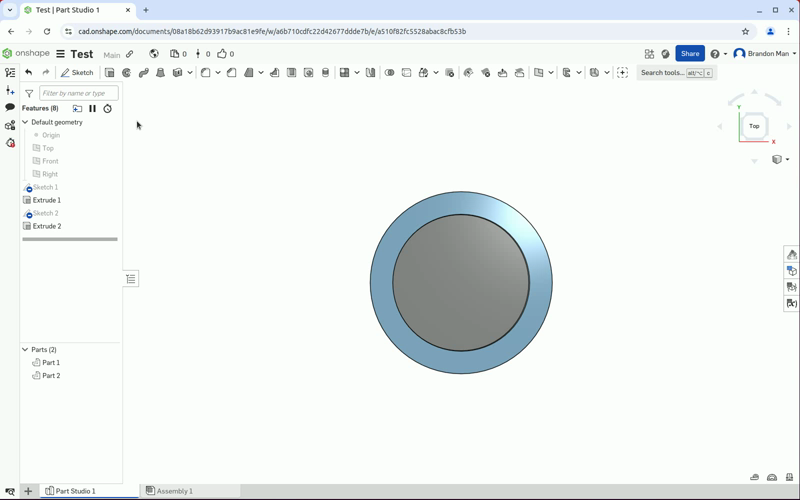
key(shift+h)
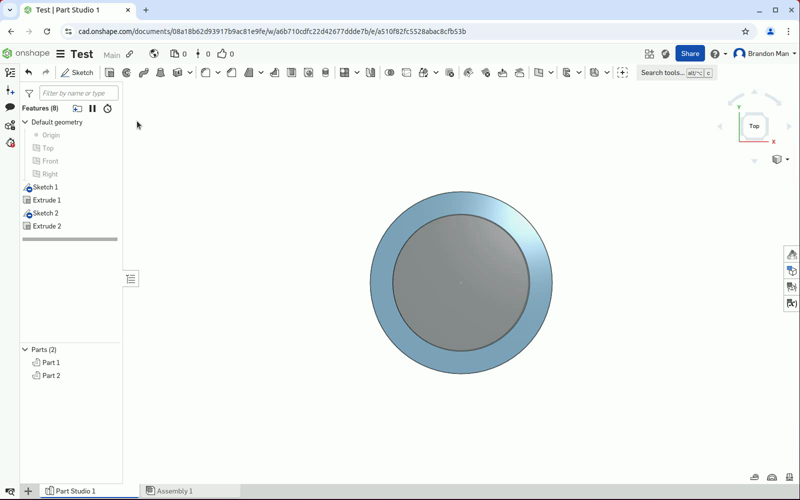
key(shift+h)
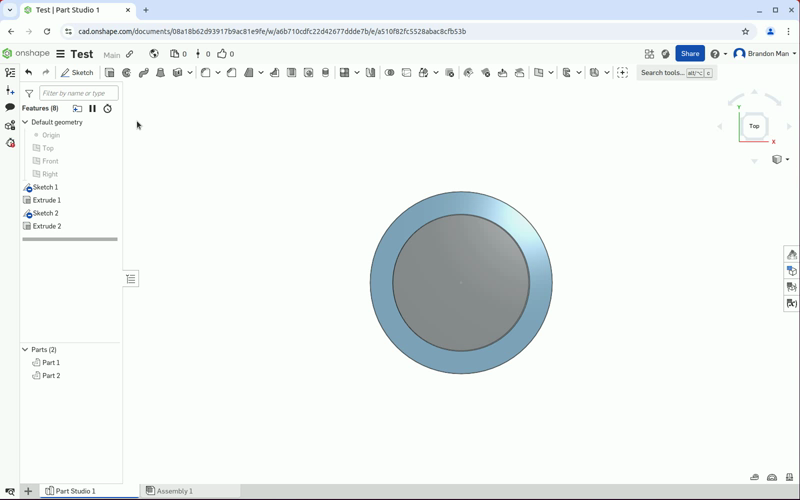
key(shift+7)
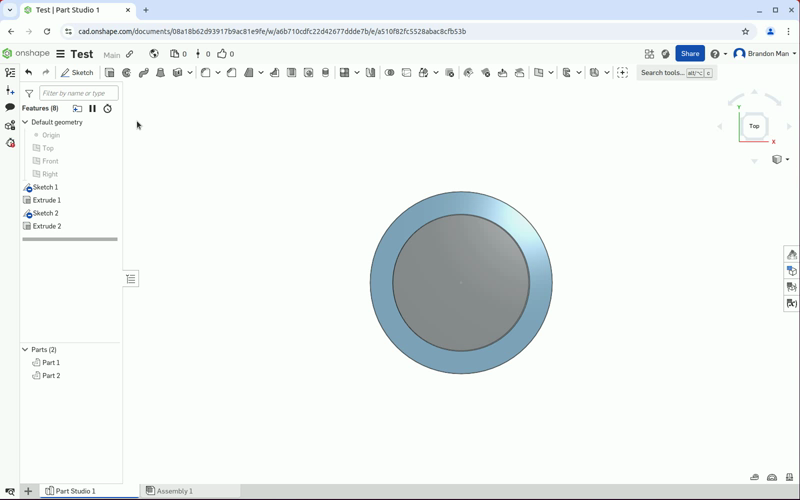
key(up, 3)
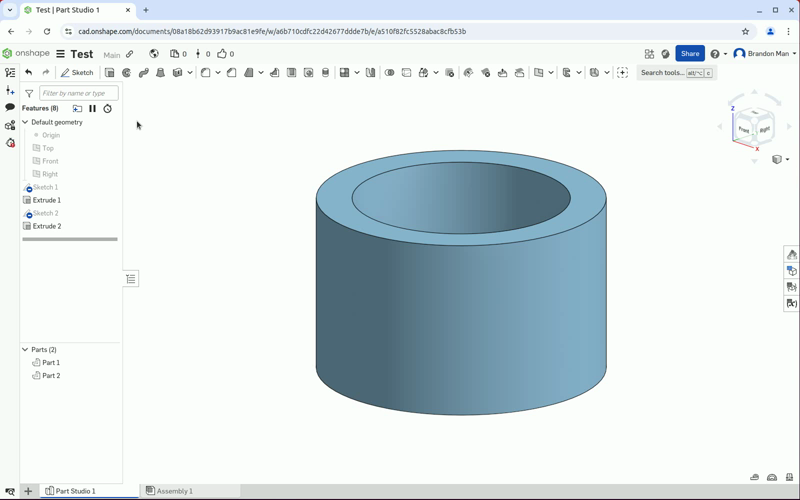
key(left, 3)
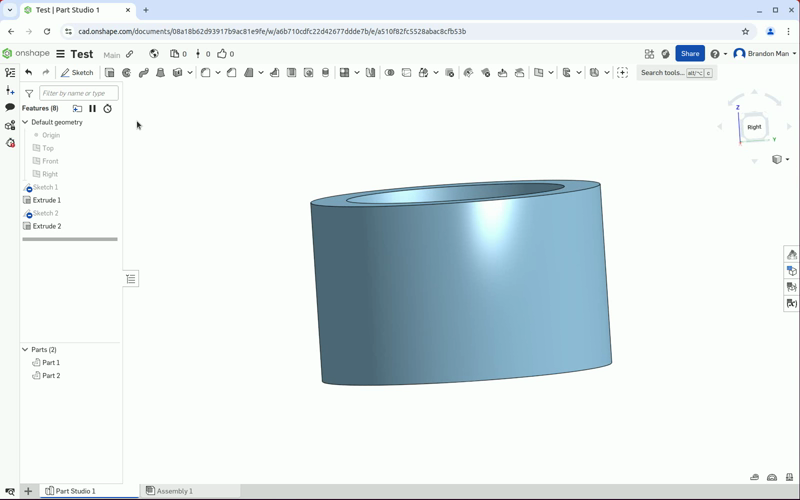
key(right, 3)
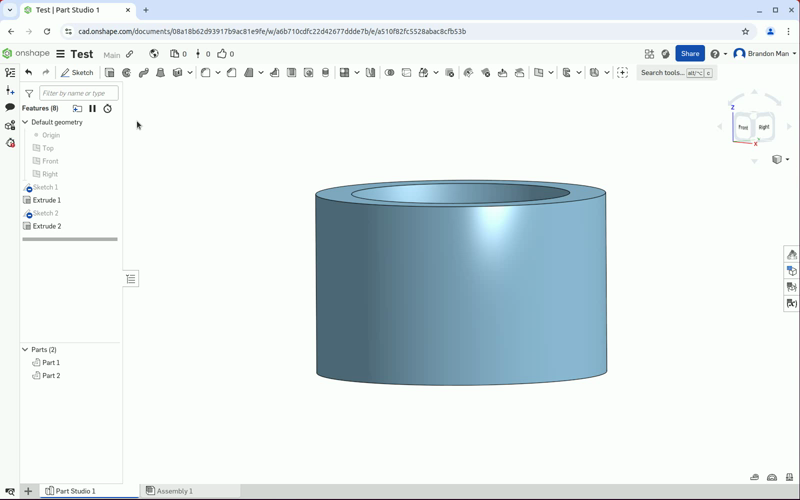
key(down, 3)
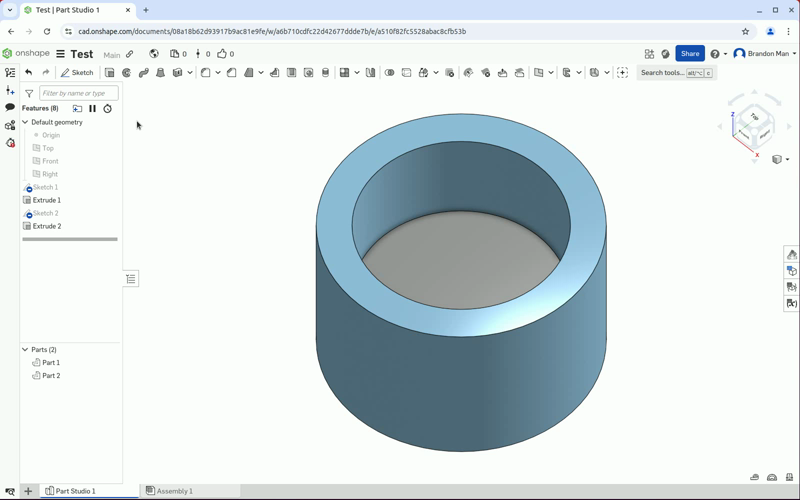
mouse_move(73, 189)
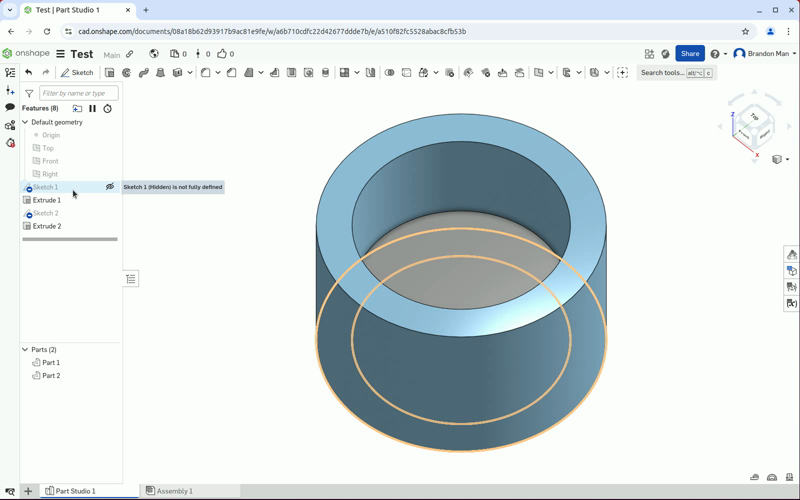
click(73, 189)